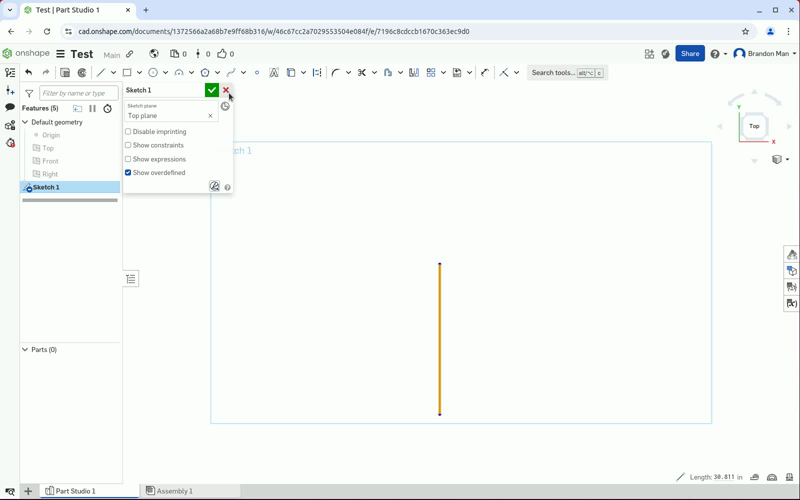
key(shift+h)
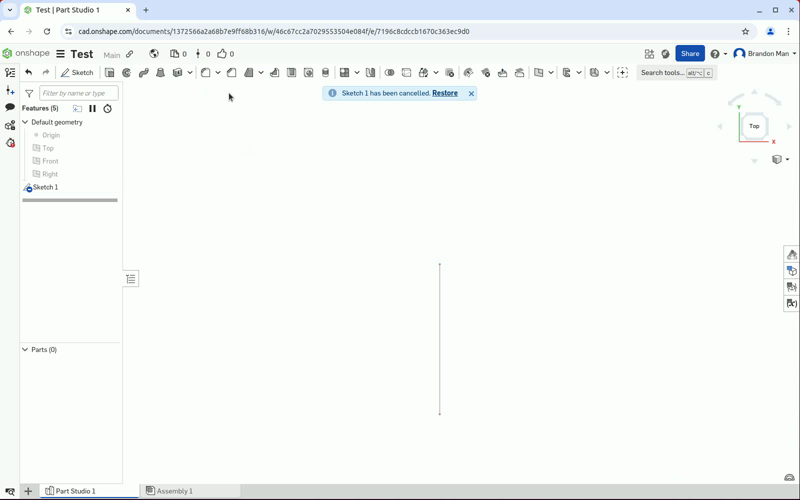
key(shift+s)
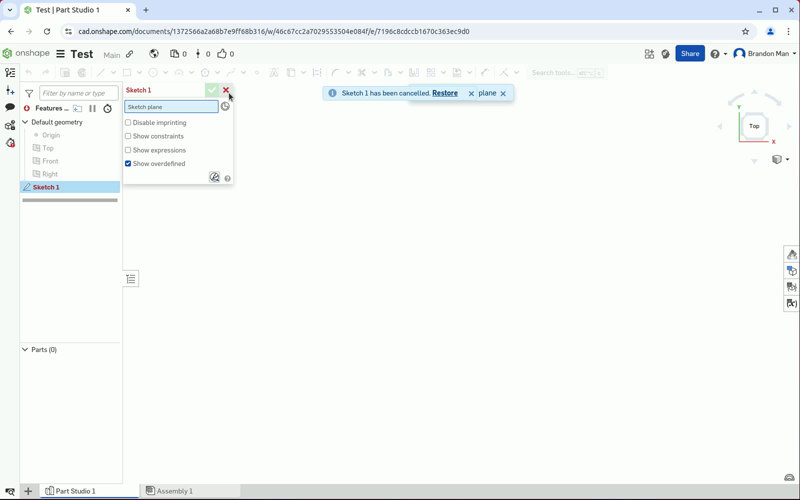
mouse_move(73, 150)
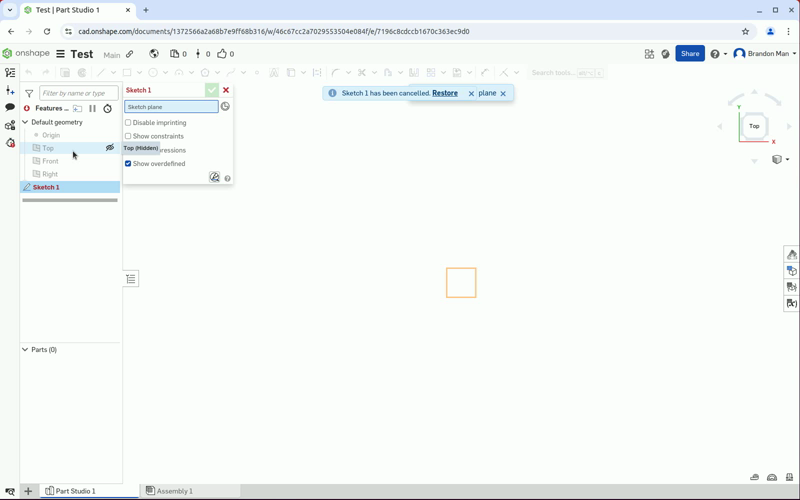
click(73, 150)
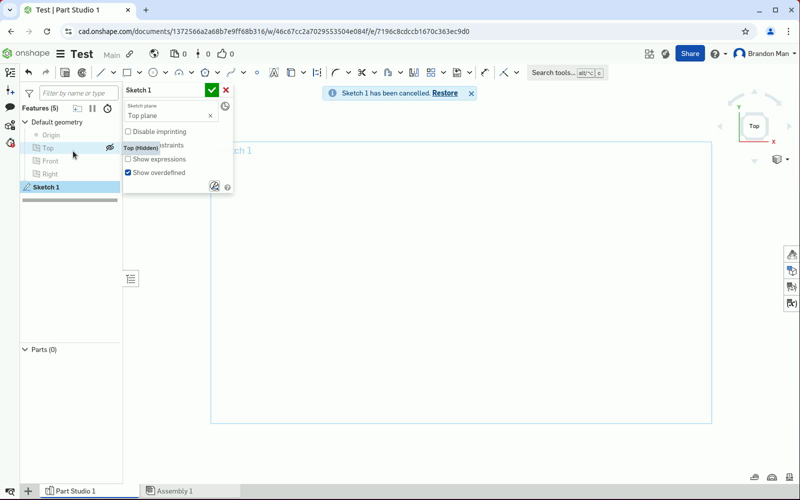
mouse_move(73, 352)
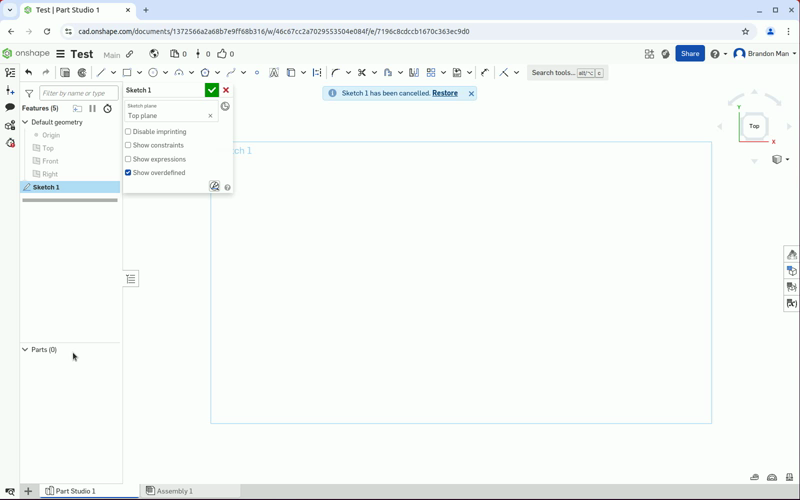
key(y)
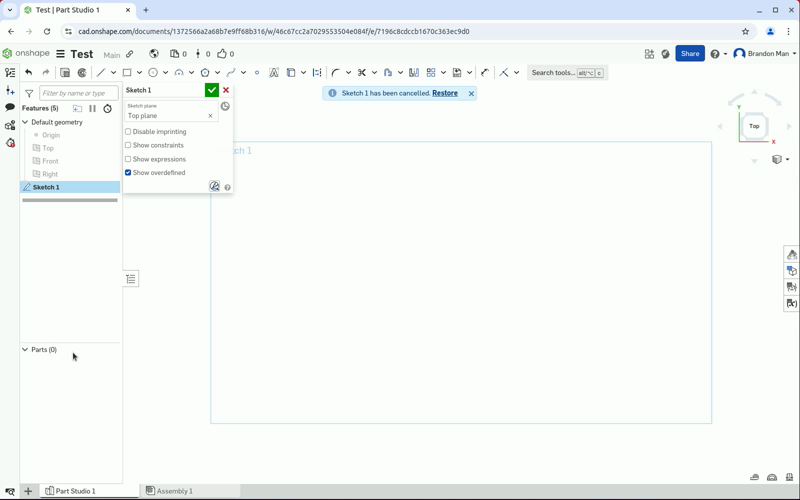
key(c)
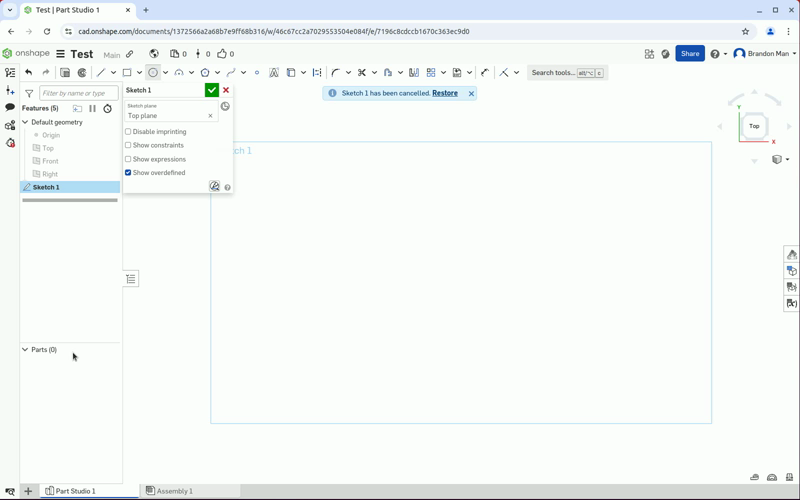
key_down(shift)
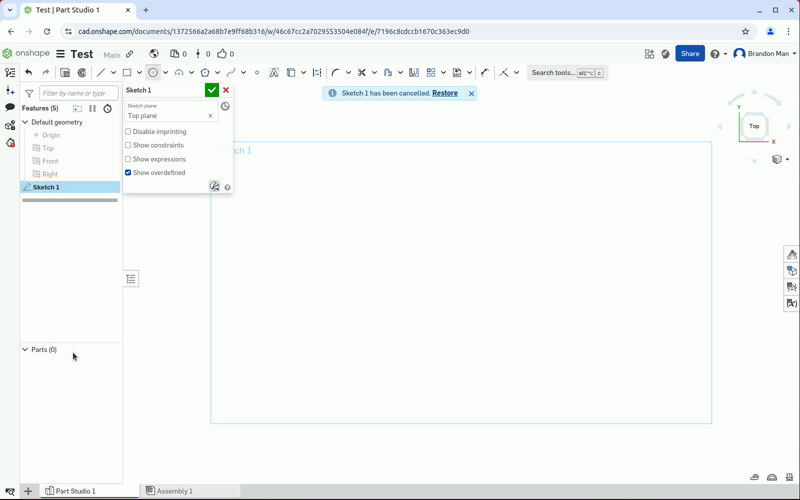
mouse_move(461, 282)
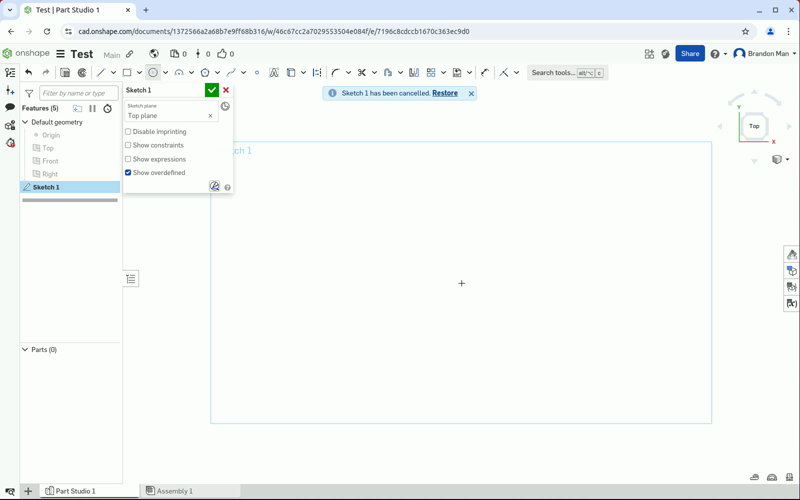
click(461, 282)
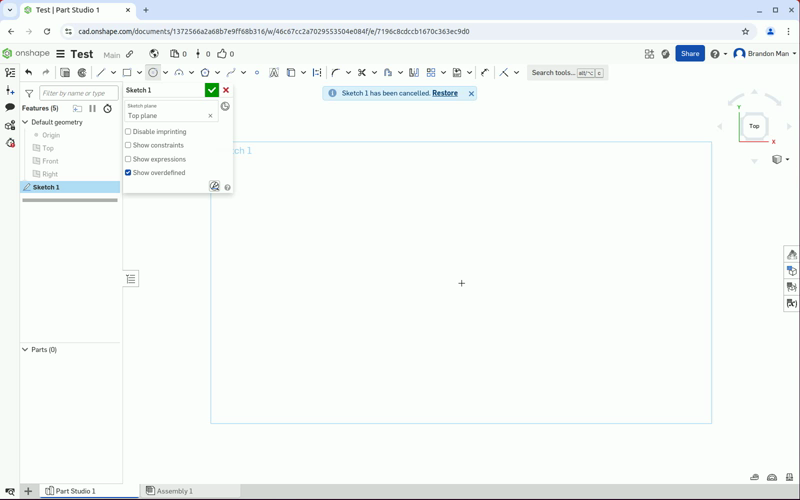
key_up(shift)
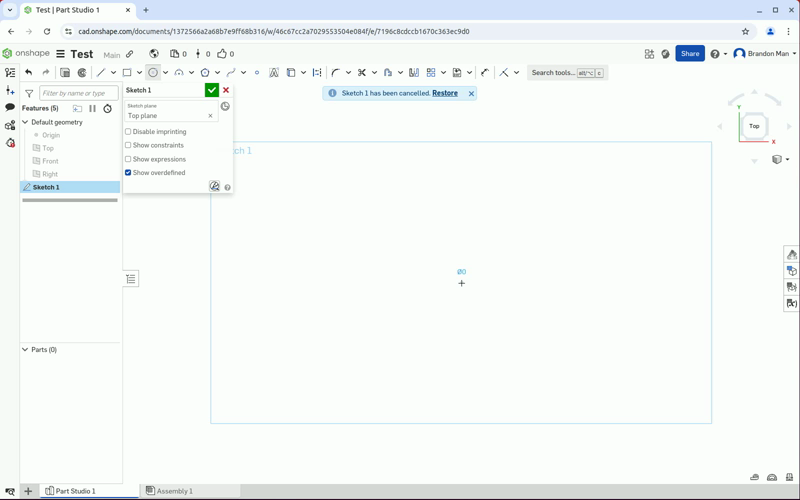
mouse_move(545, 282)
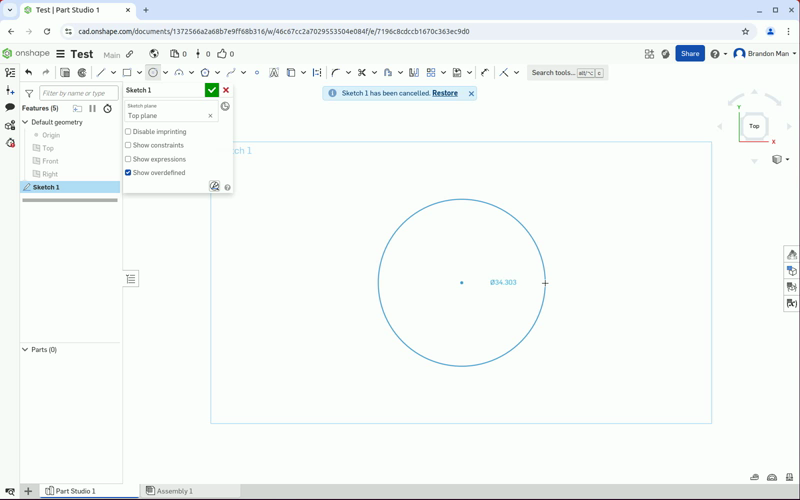
click(545, 282)
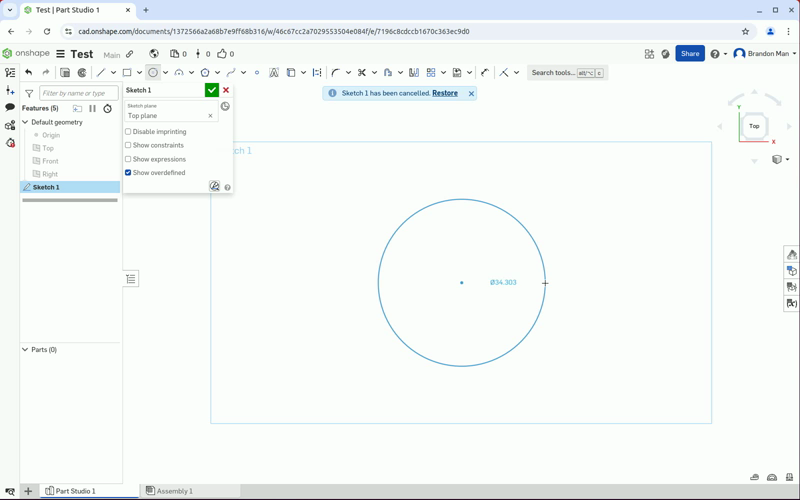
key(esc)
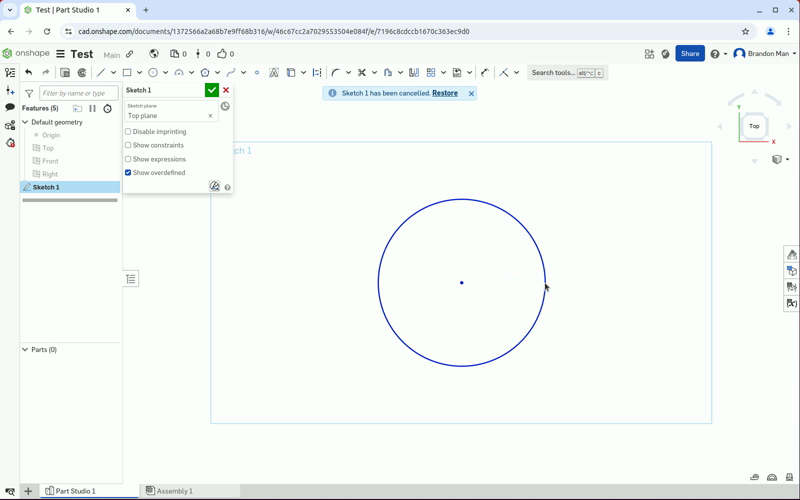
mouse_move(478, 268)
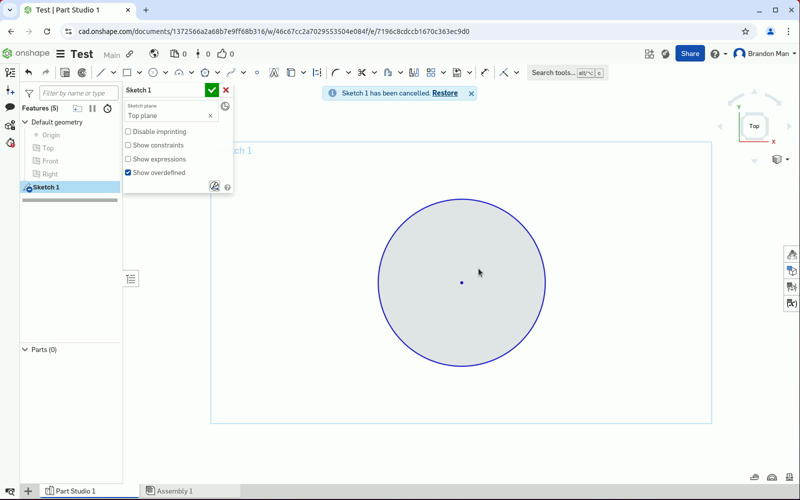
click(478, 268)
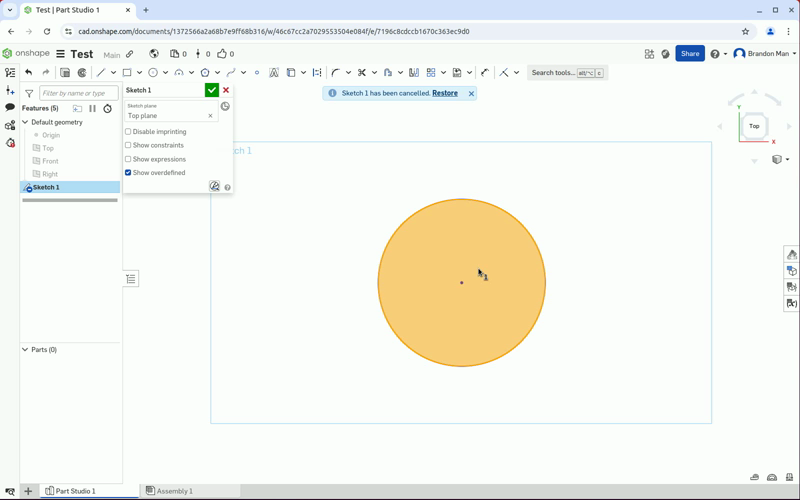
mouse_move(73, 352)
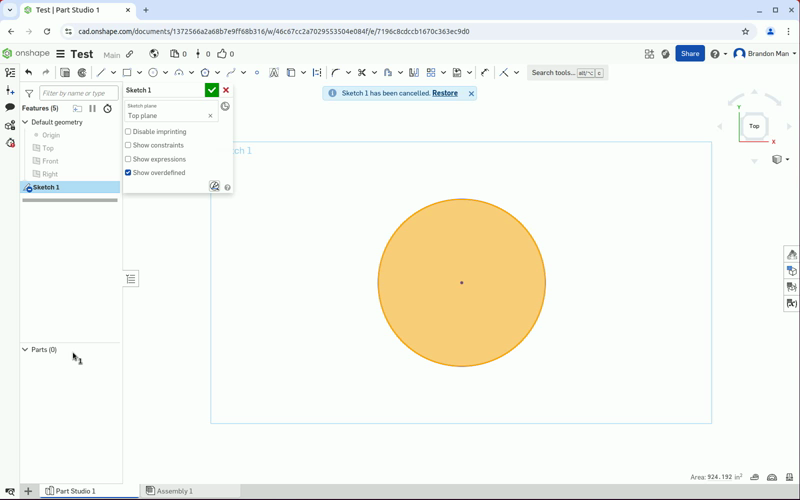
key(shift+y)
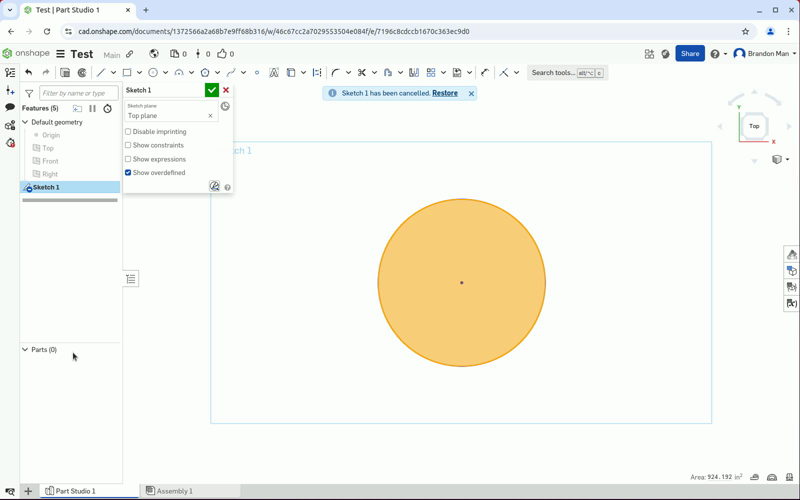
key(shift+e)
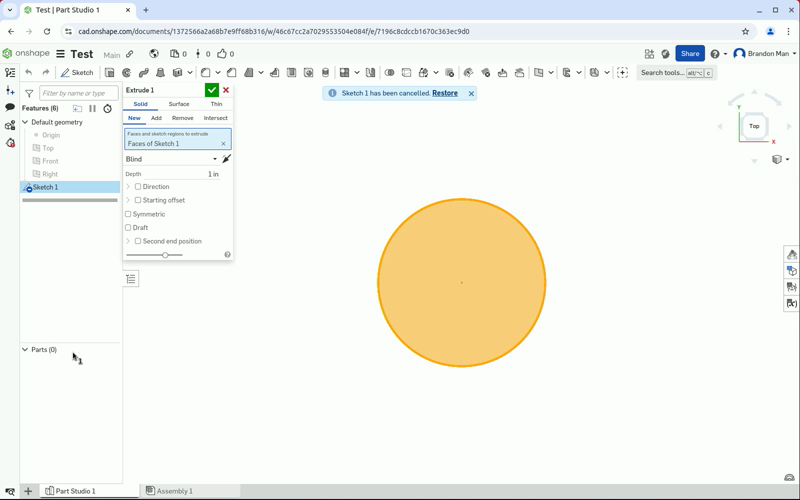
mouse_move(143, 106)
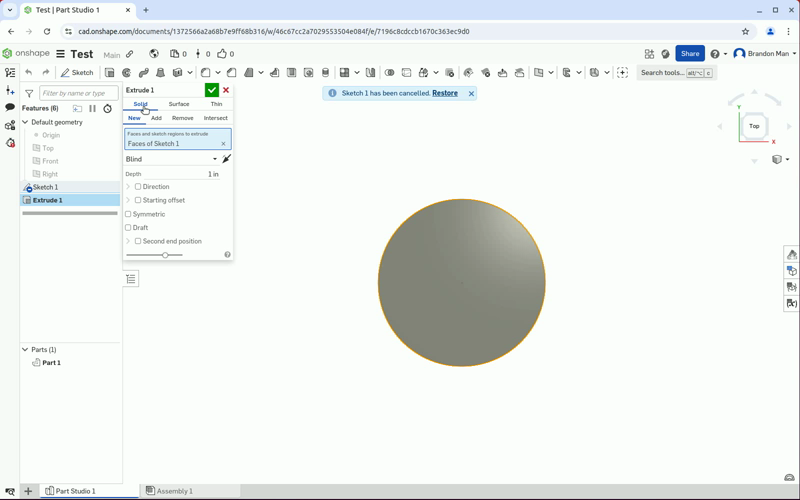
click(143, 106)
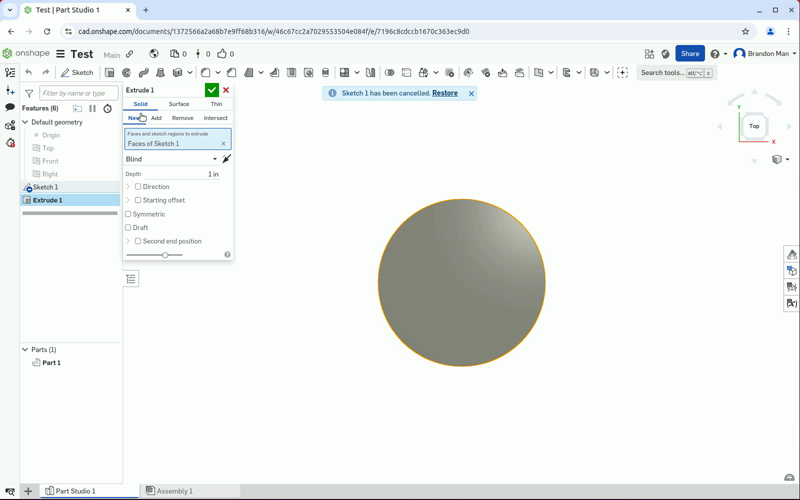
mouse_move(137, 120)
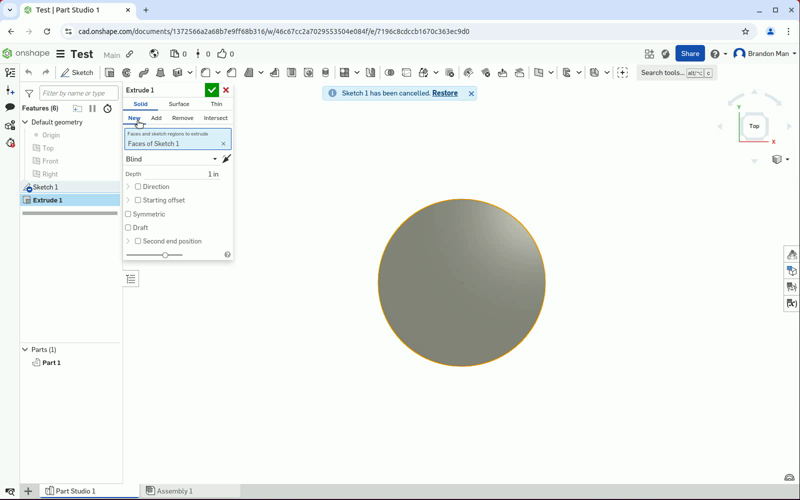
click(137, 120)
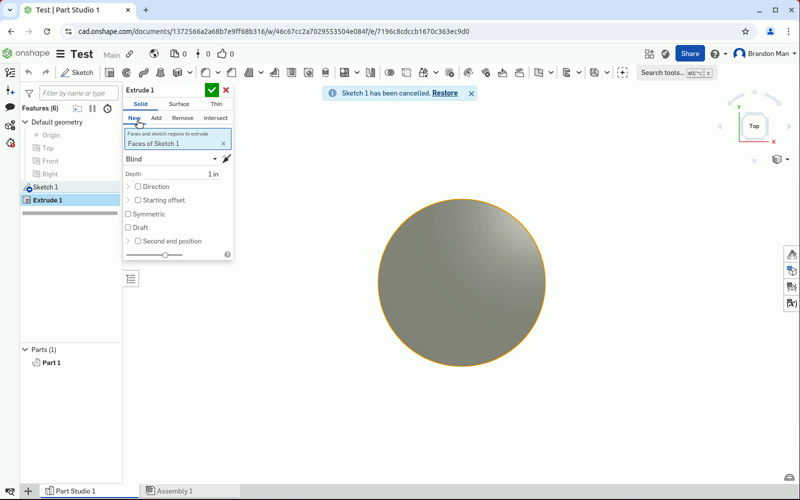
key(tab, 4)
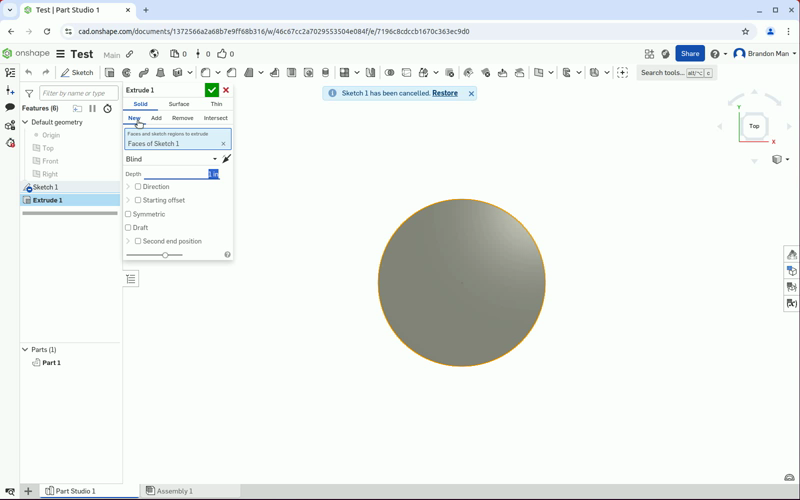
text(23.108)
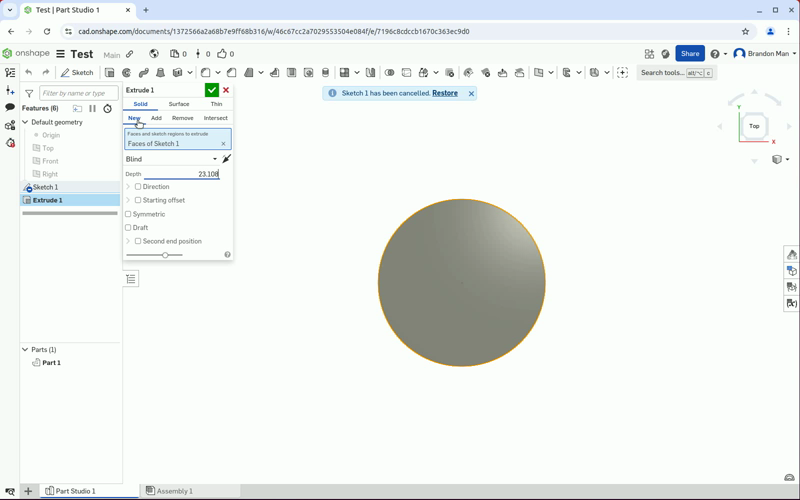
key(enter)
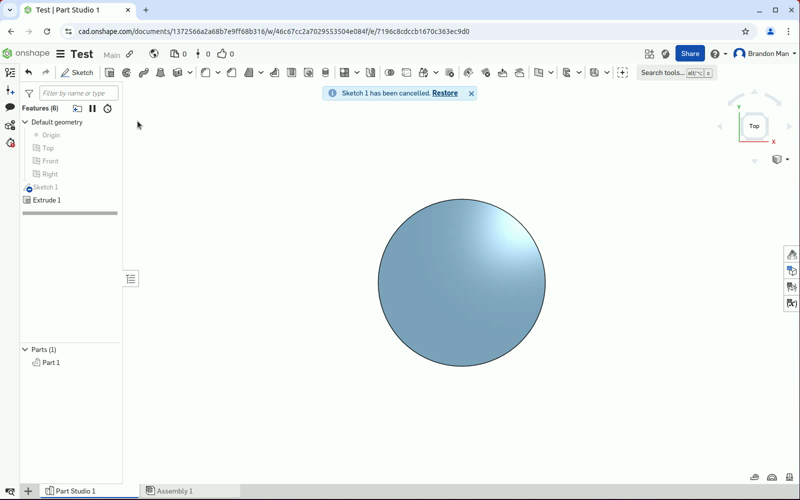
key(shift+h)
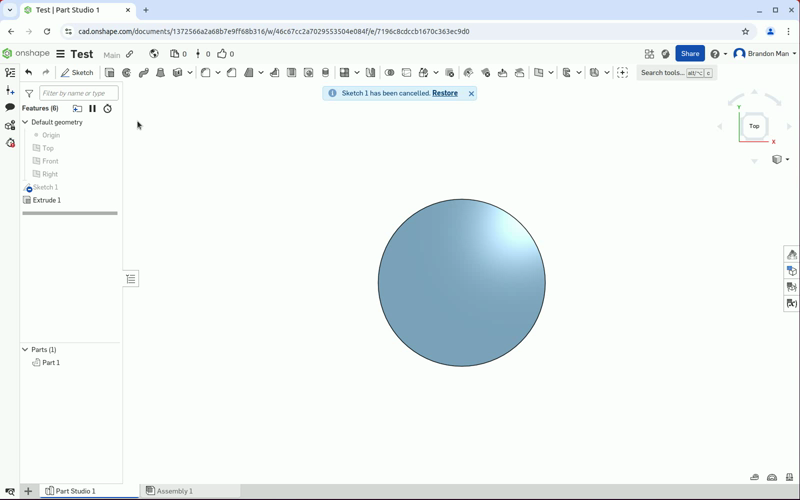
key(shift+h)
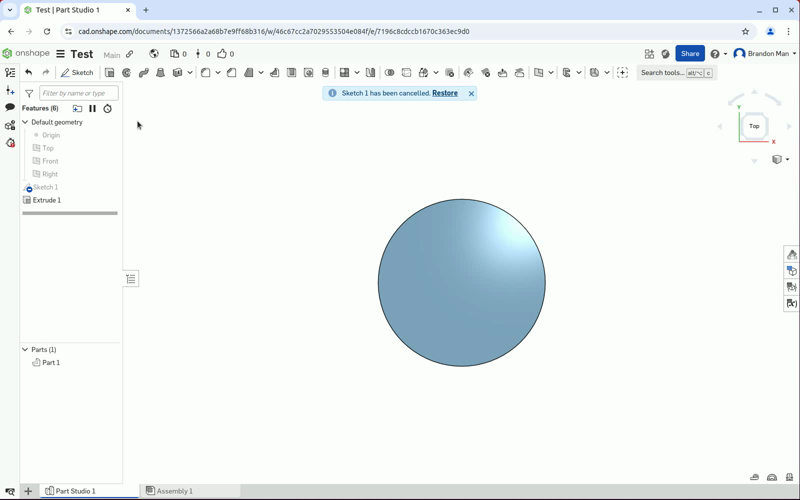
mouse_move(73, 189)
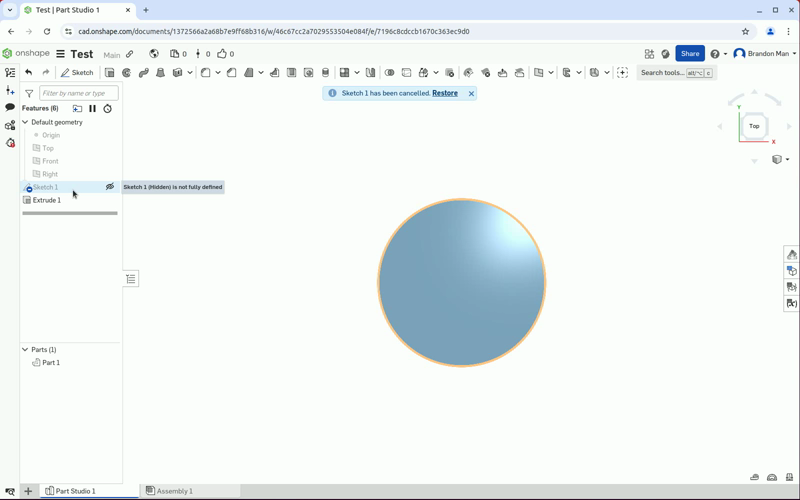
click(73, 189)
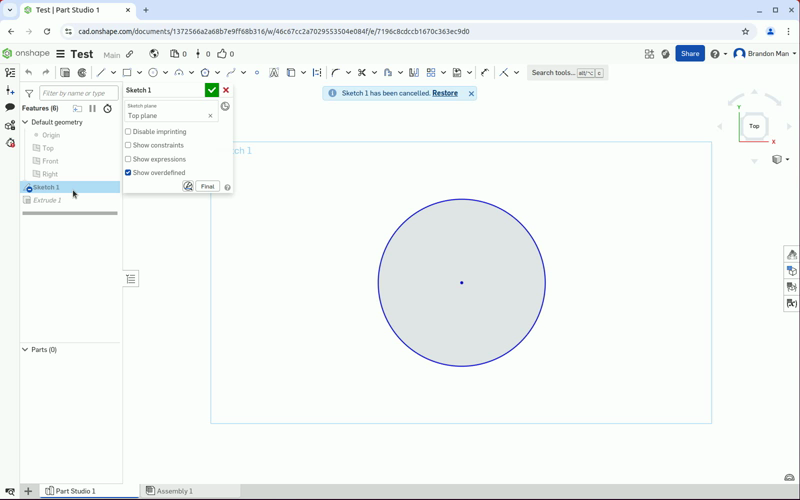
mouse_move(229, 92)
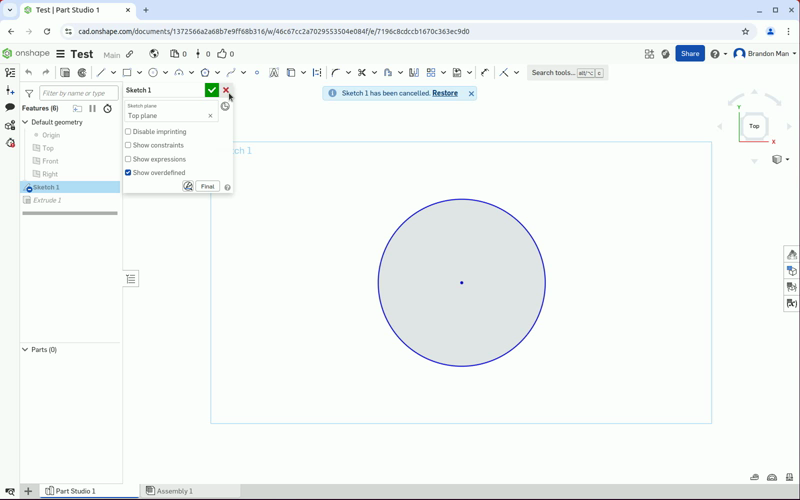
click(229, 92)
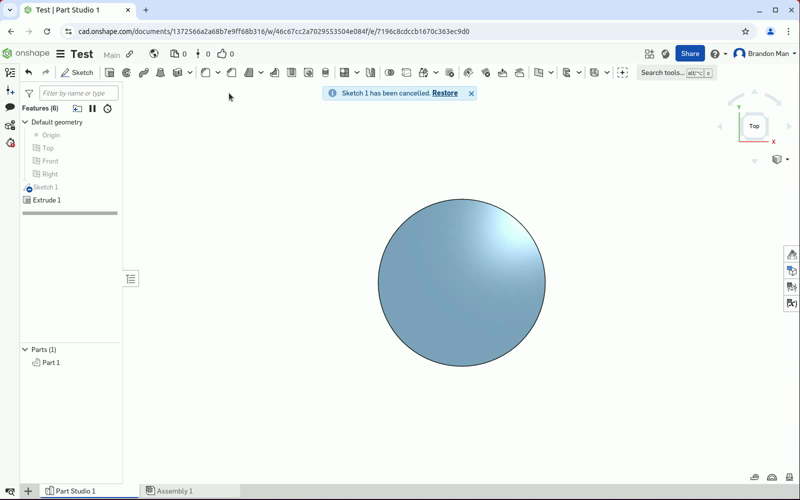
mouse_move(541, 75)
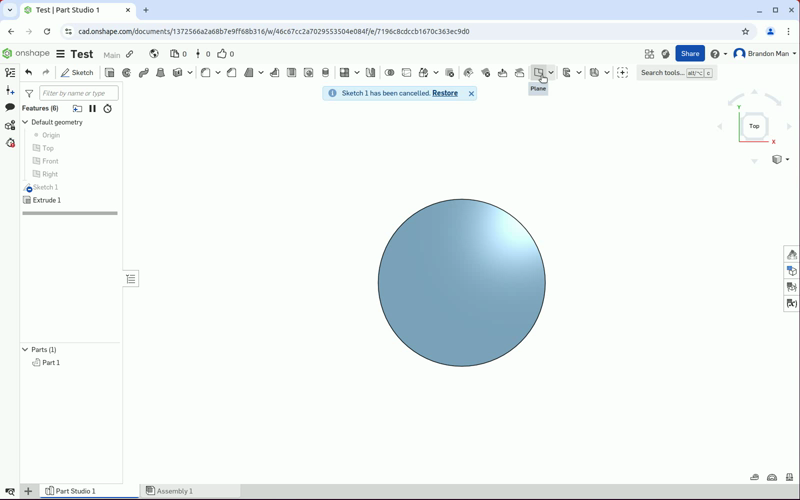
click(541, 75)
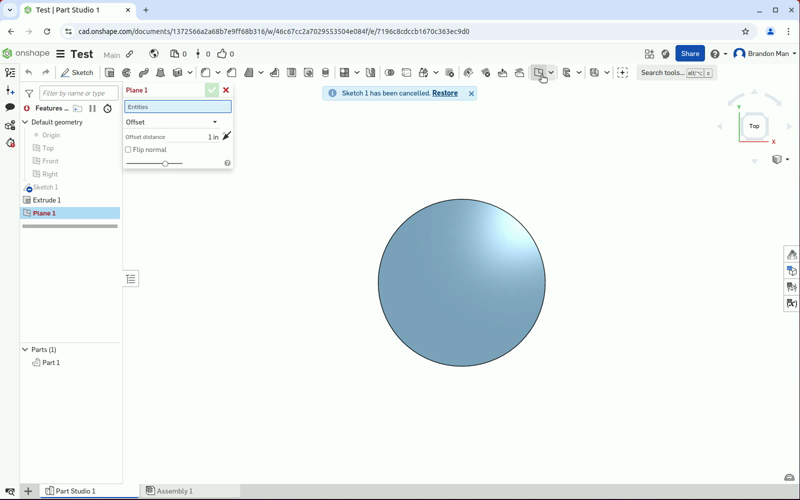
mouse_move(73, 150)
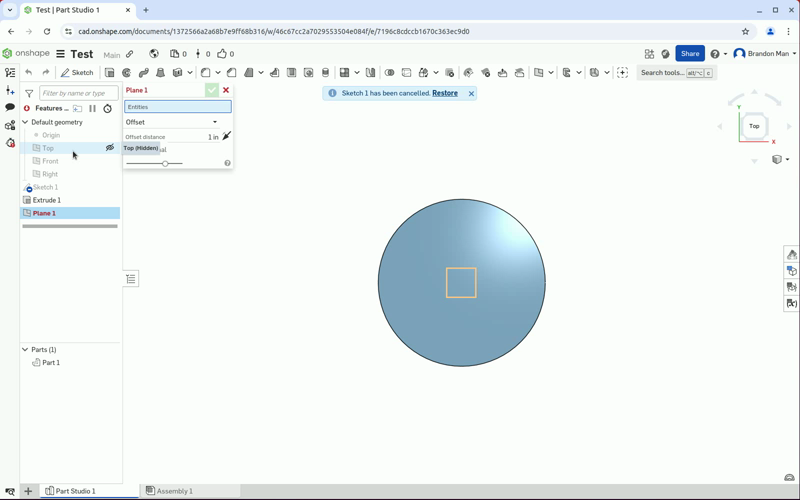
click(73, 150)
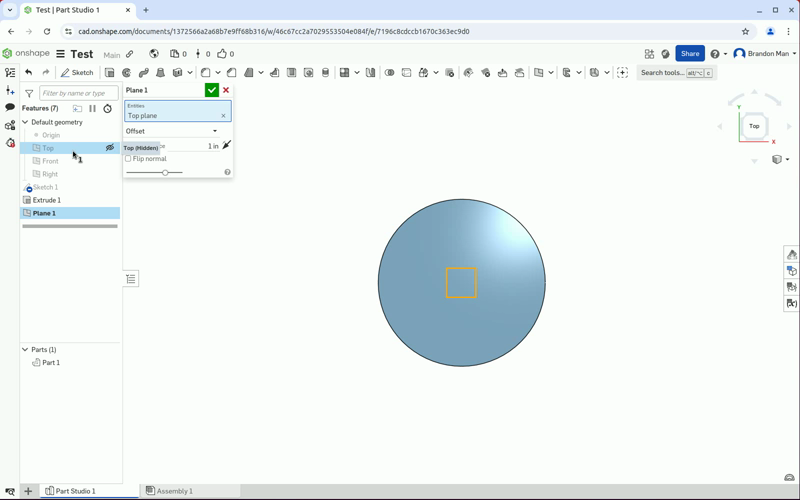
key(tab, 2)
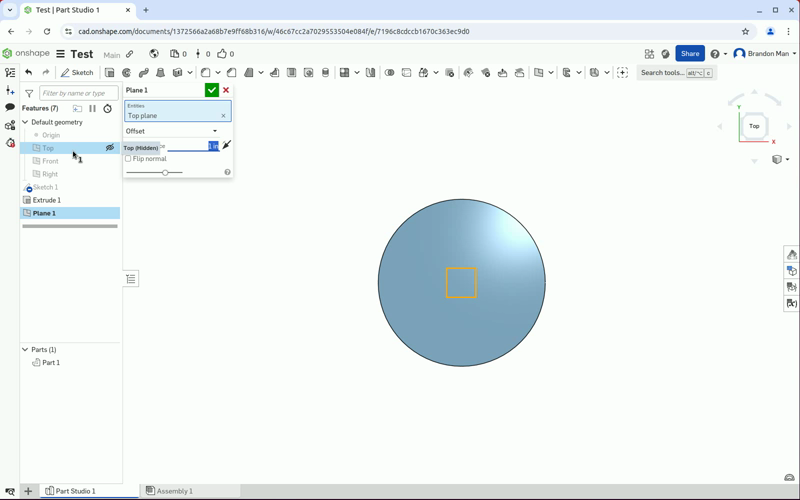
text(23.108)
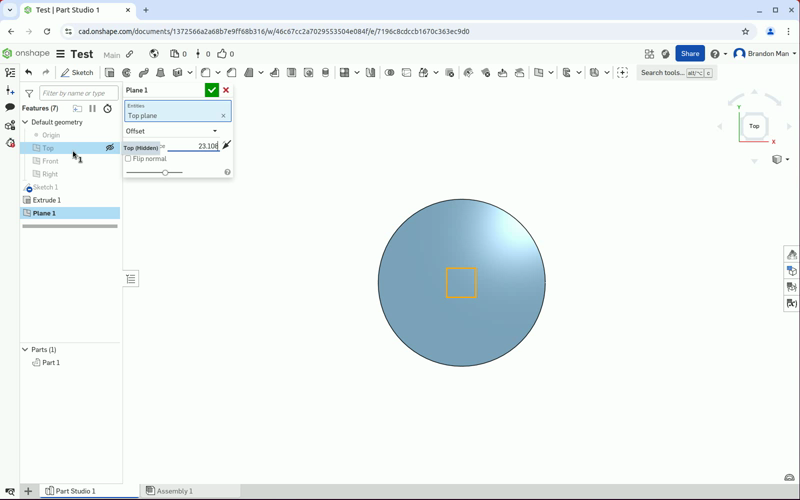
key(enter, 2)
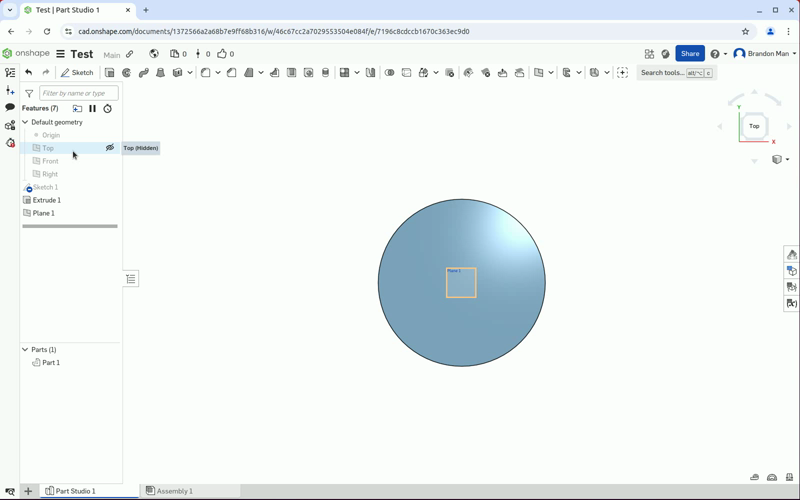
key(shift+s)
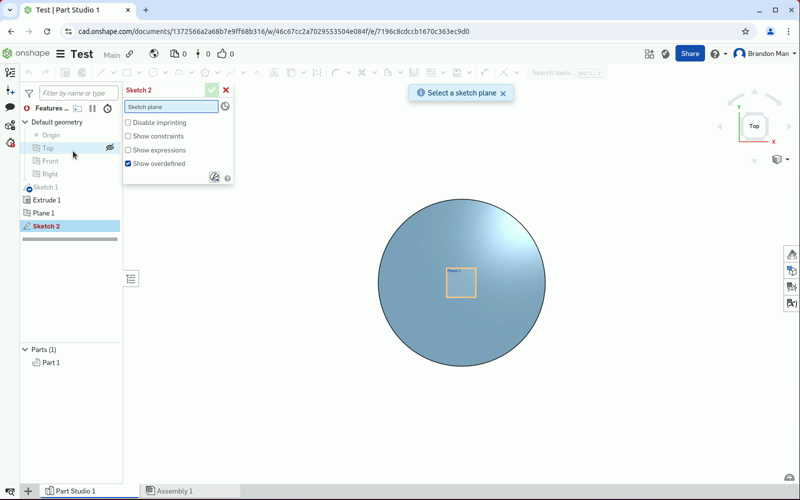
mouse_move(73, 215)
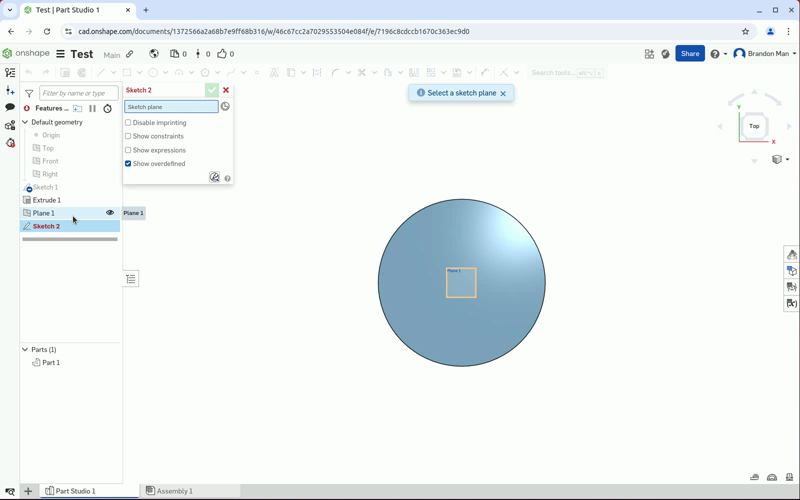
click(73, 215)
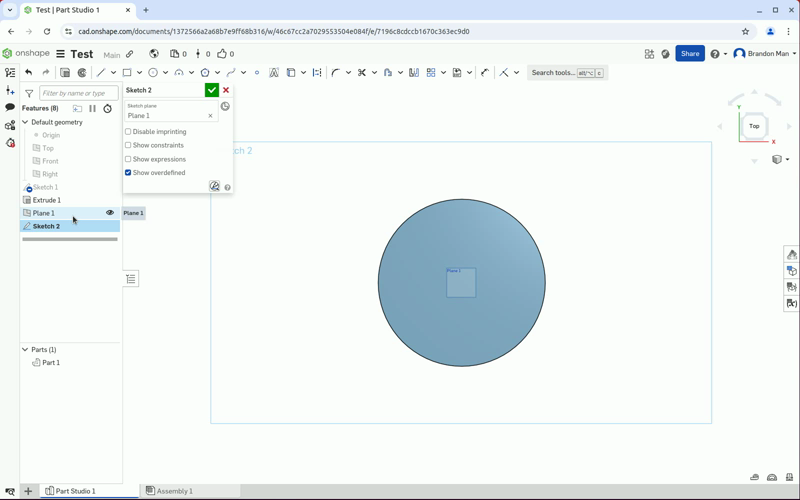
mouse_move(73, 352)
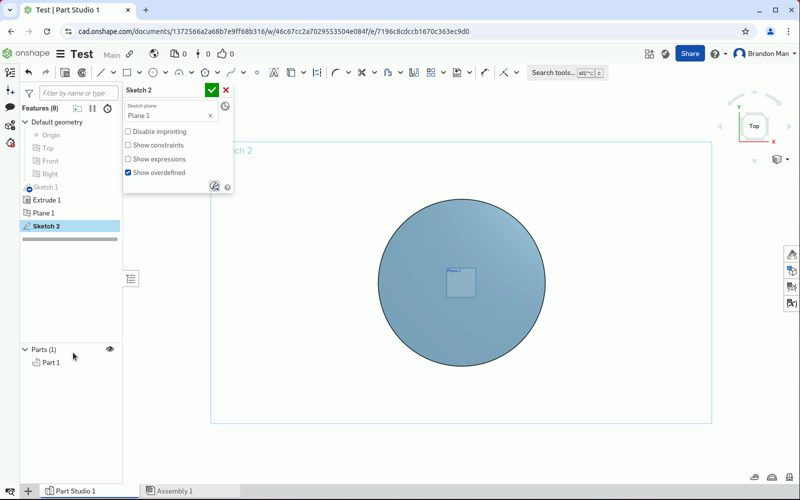
key(y)
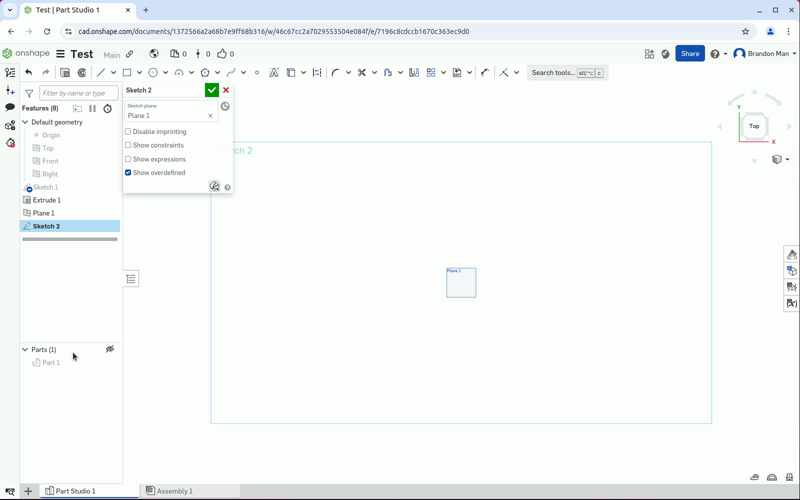
key(c)
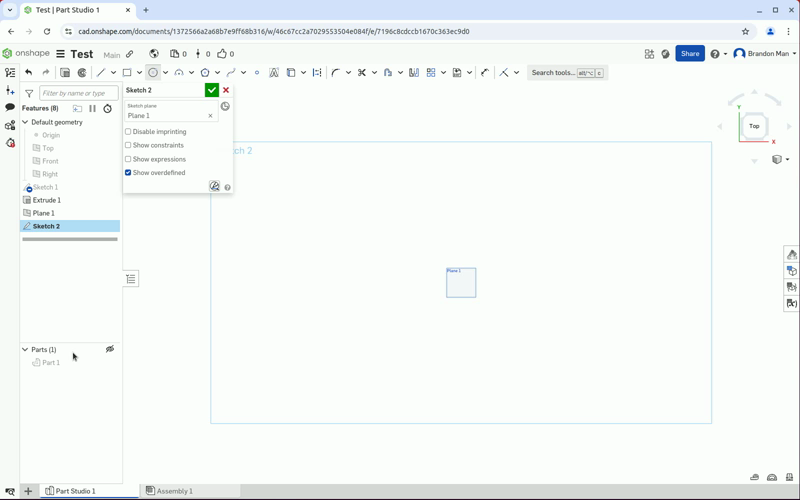
key_down(shift)
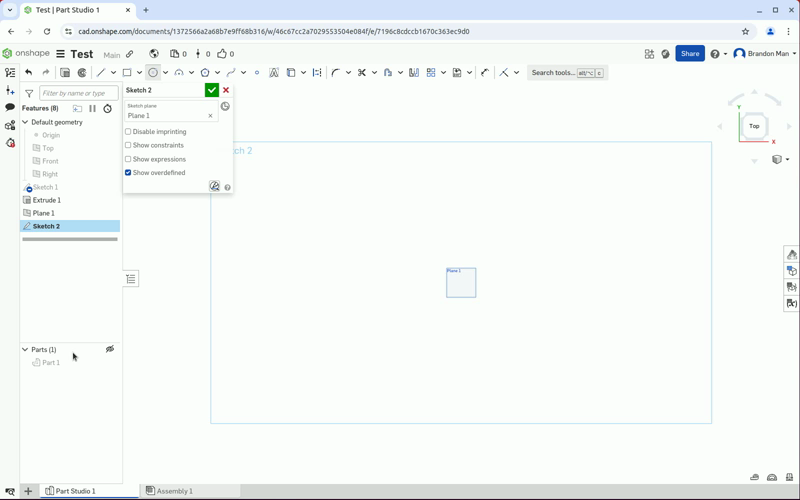
mouse_move(460, 282)
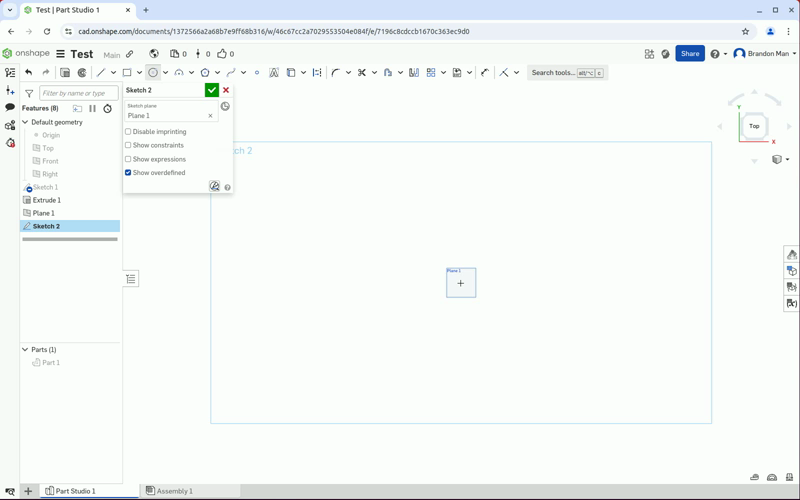
click(460, 282)
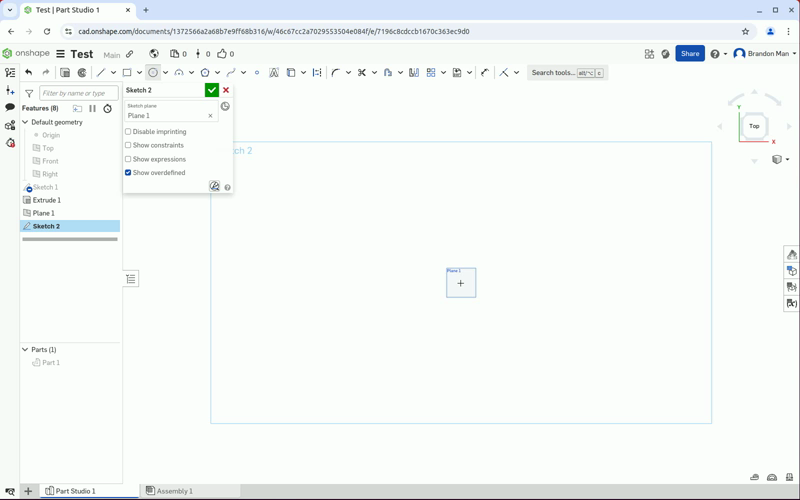
key_up(shift)
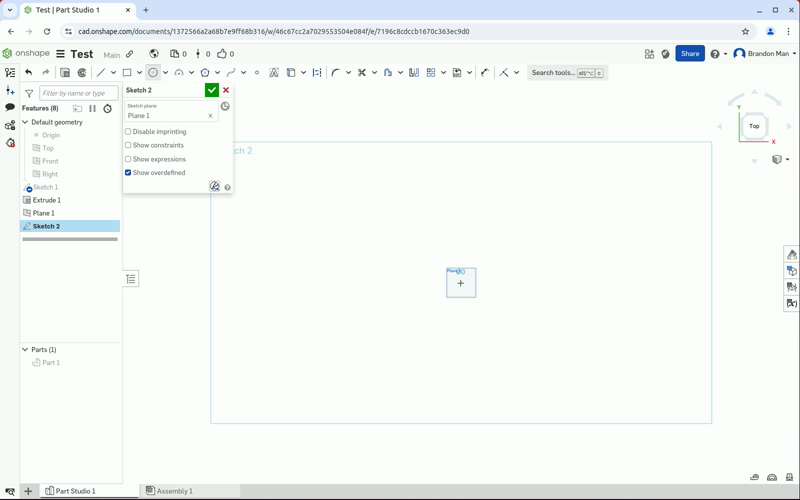
mouse_move(499, 282)
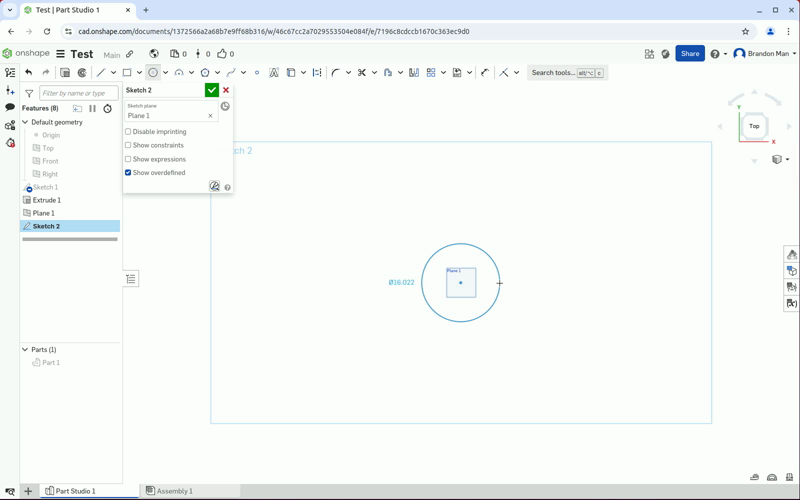
click(499, 282)
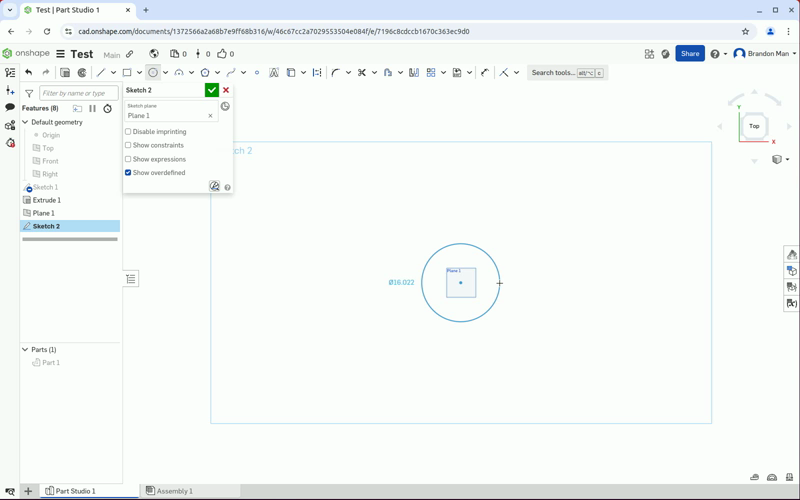
key(esc)
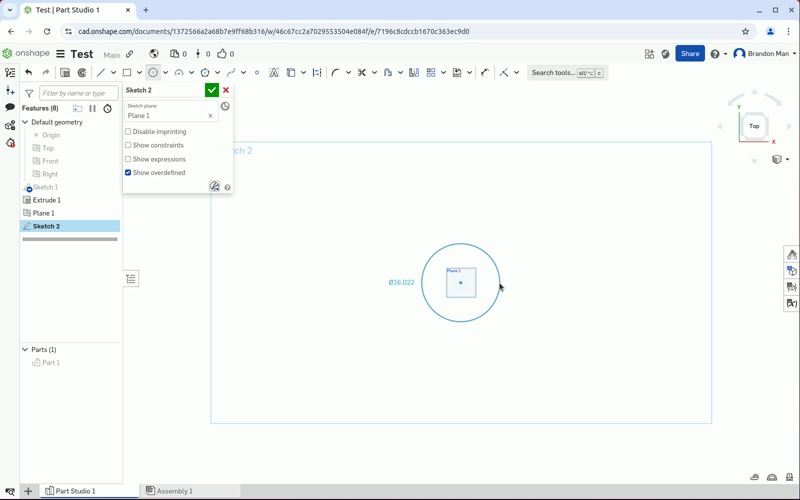
mouse_move(456, 281)
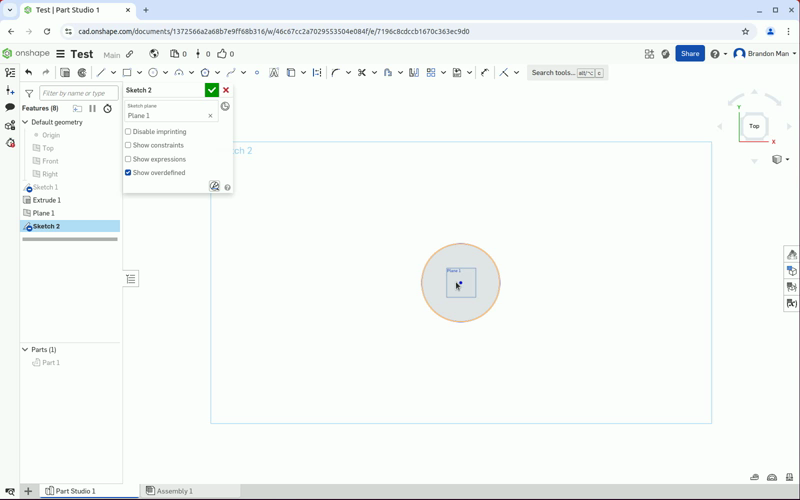
click(456, 281)
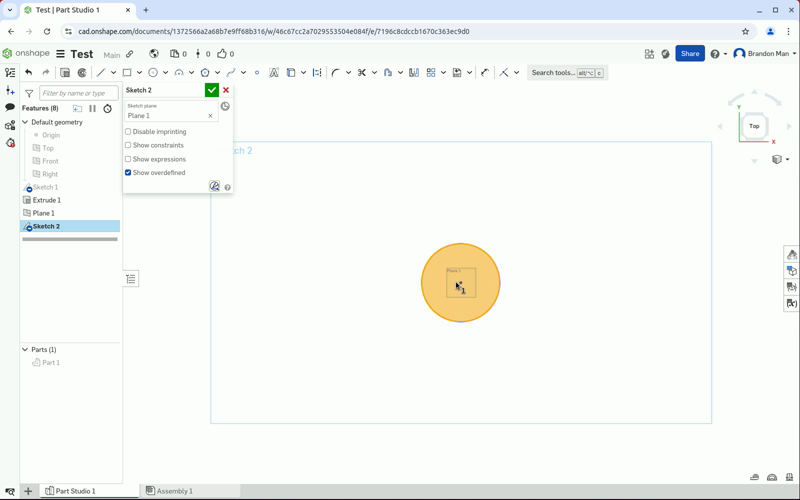
mouse_move(73, 352)
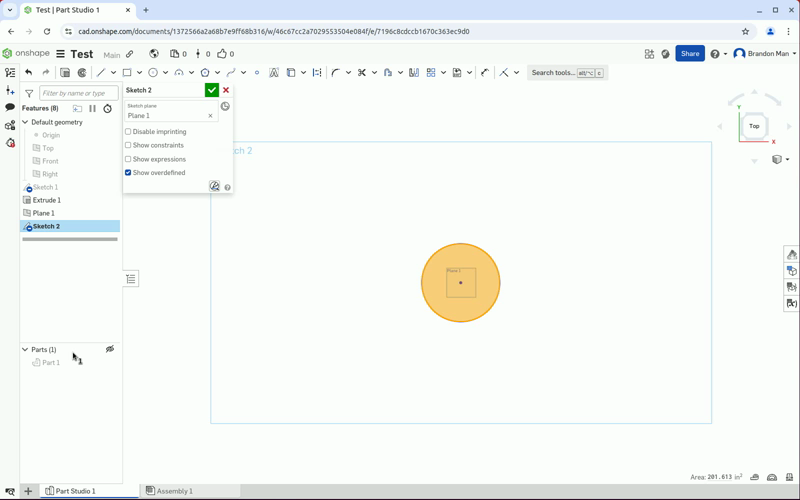
key(shift+y)
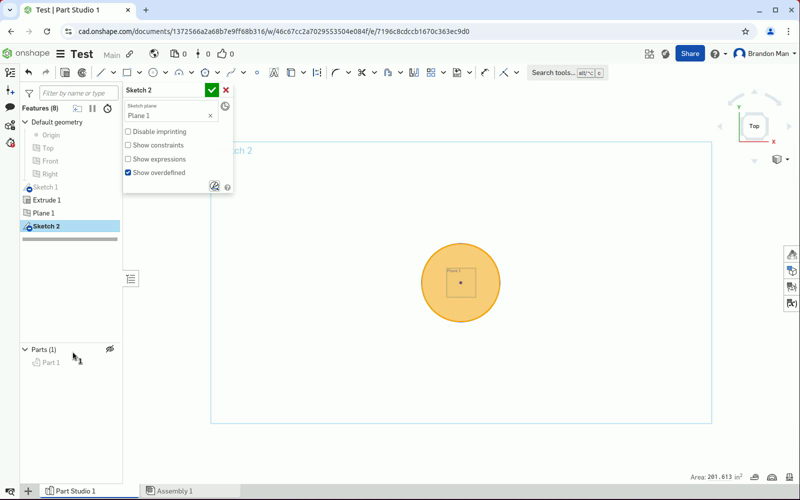
key(shift+e)
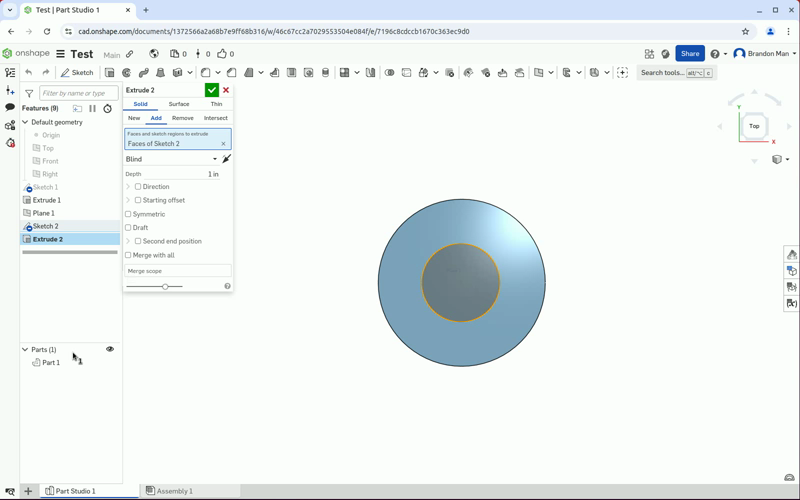
mouse_move(143, 106)
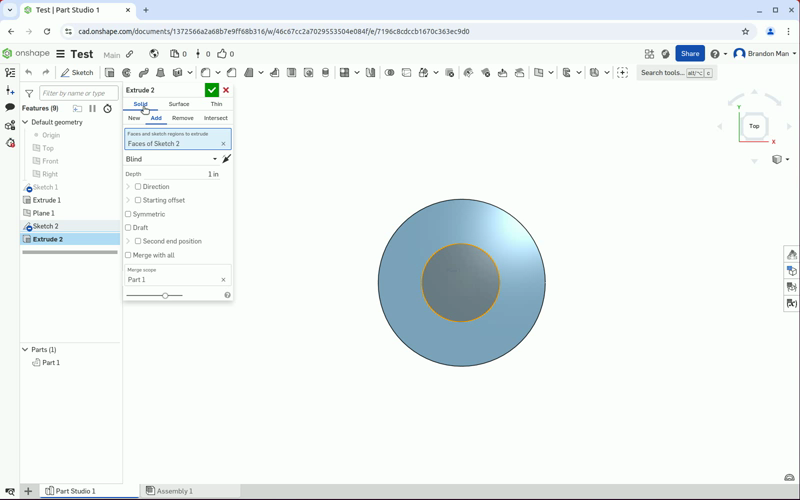
click(143, 106)
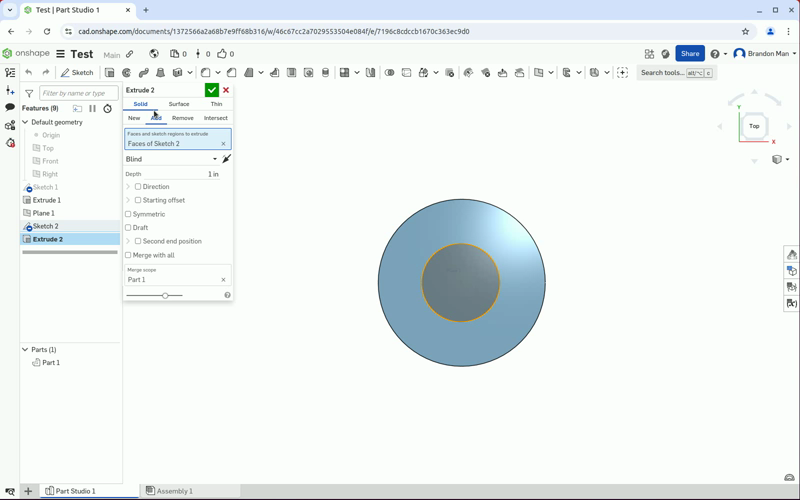
mouse_move(186, 120)
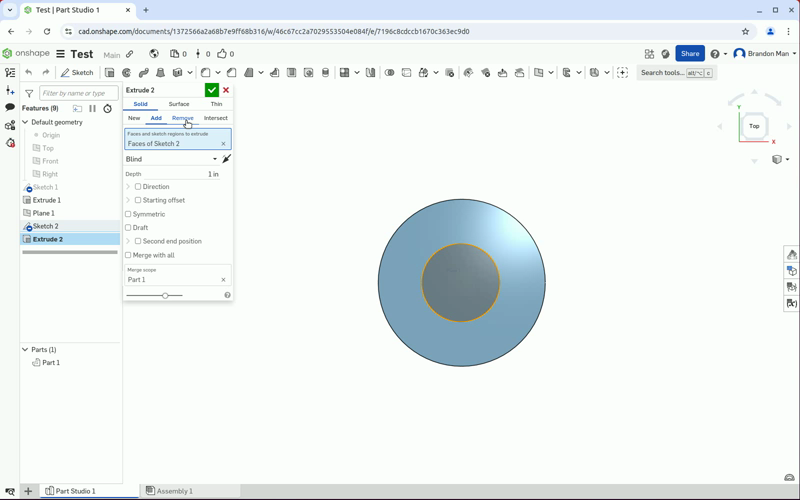
click(186, 120)
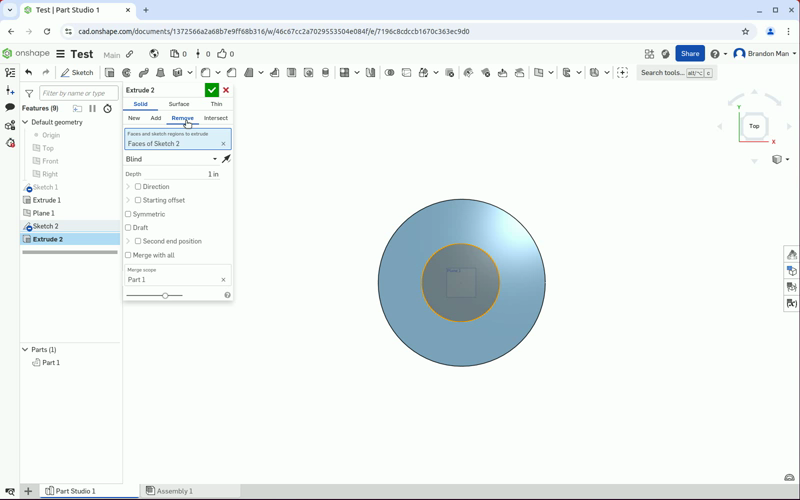
key(tab, 4)
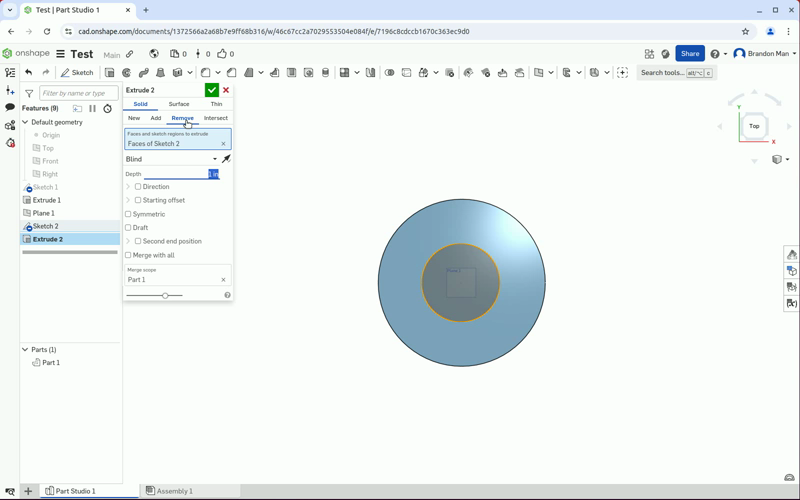
text(23.108)
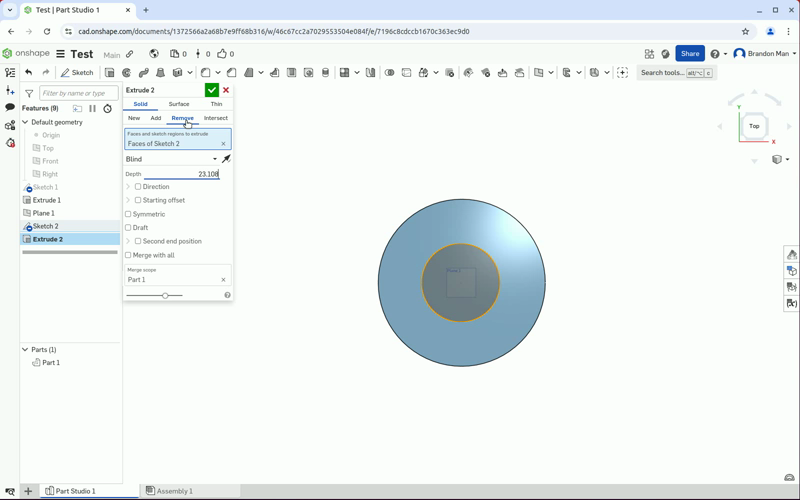
key(tab, 6)
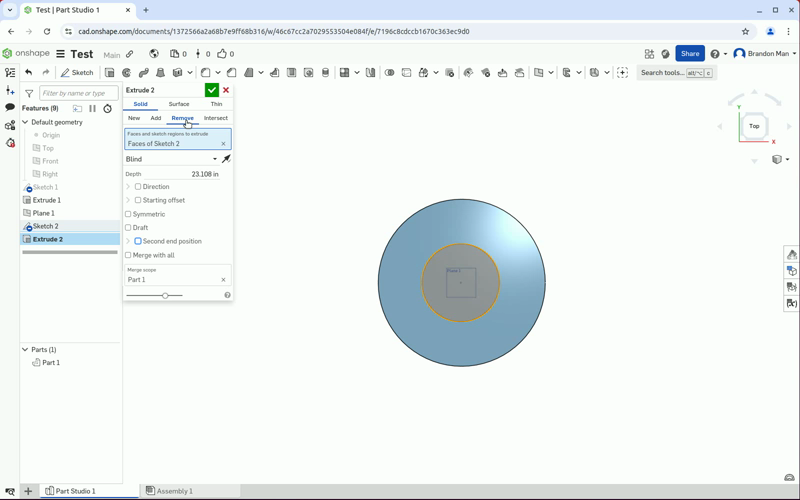
key(space)
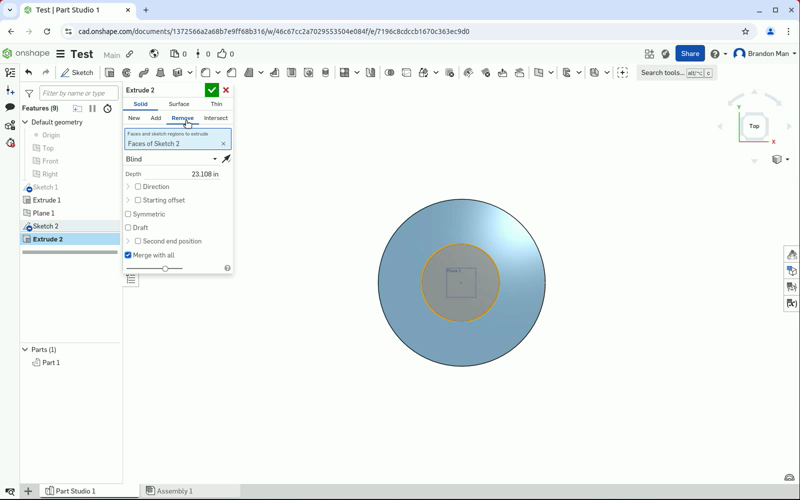
key(enter)
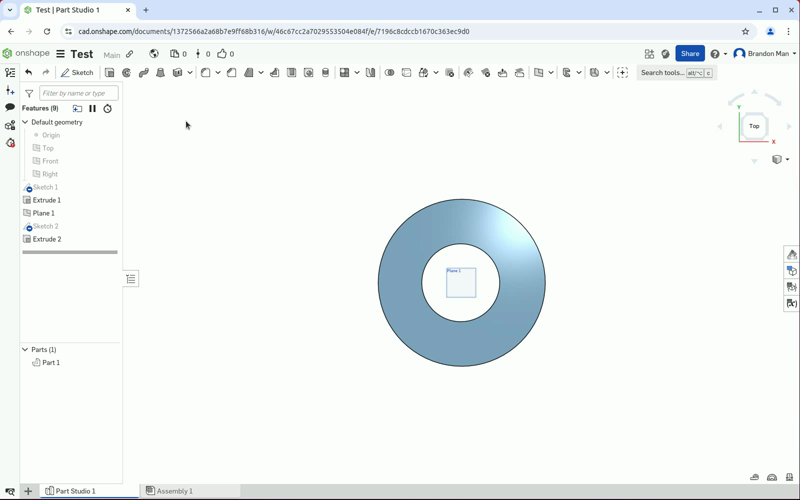
key(shift+h)
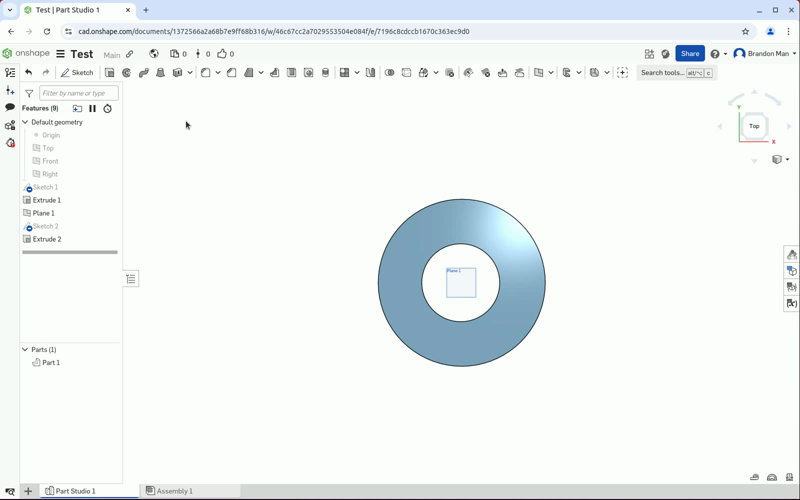
key(shift+h)
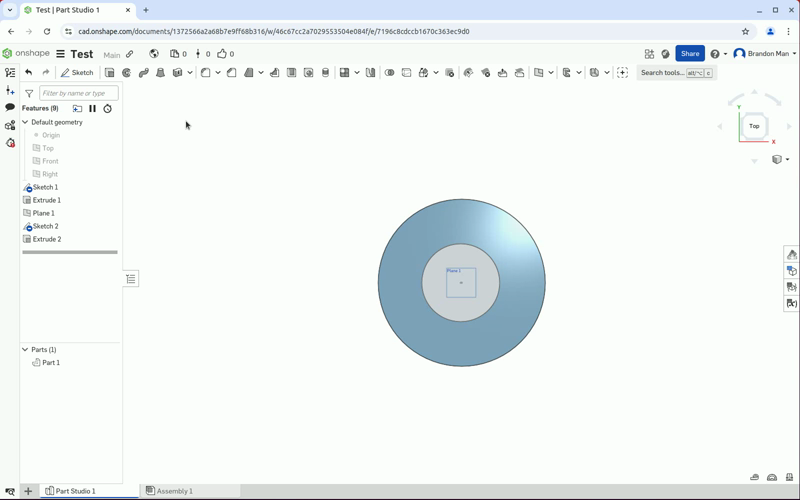
key(shift+7)
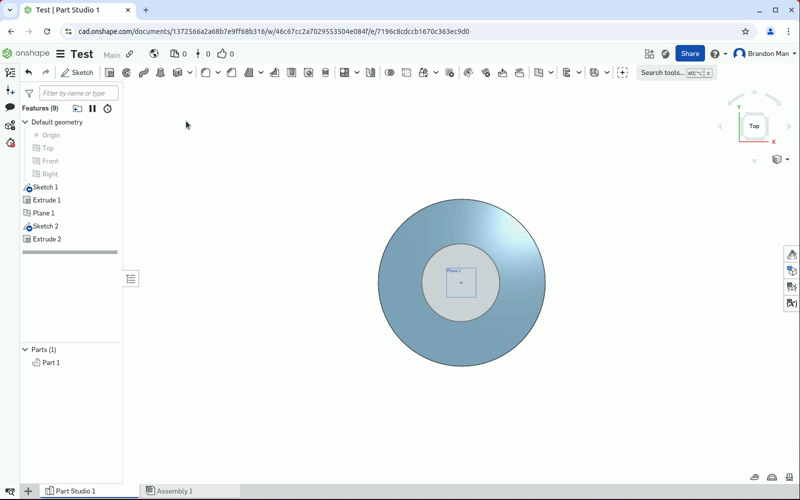
key(up, 3)
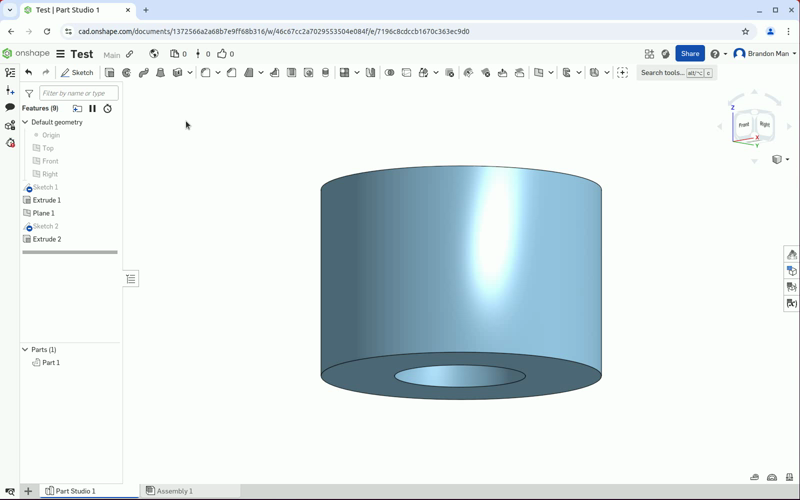
key(left, 3)
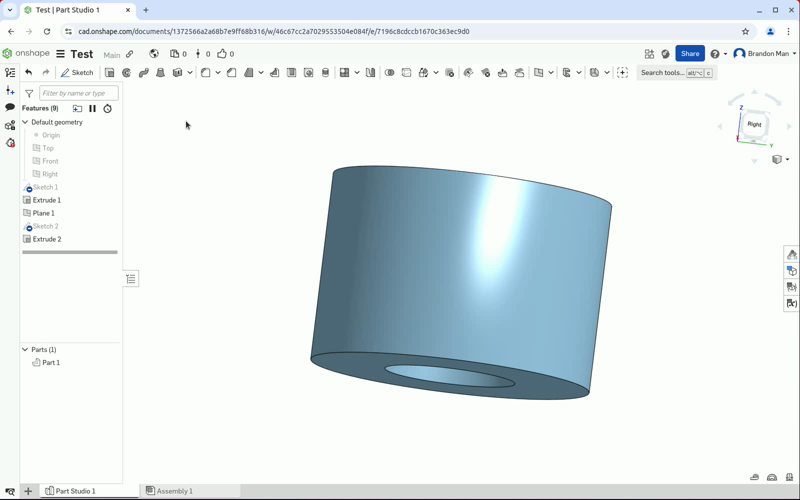
key(right, 3)
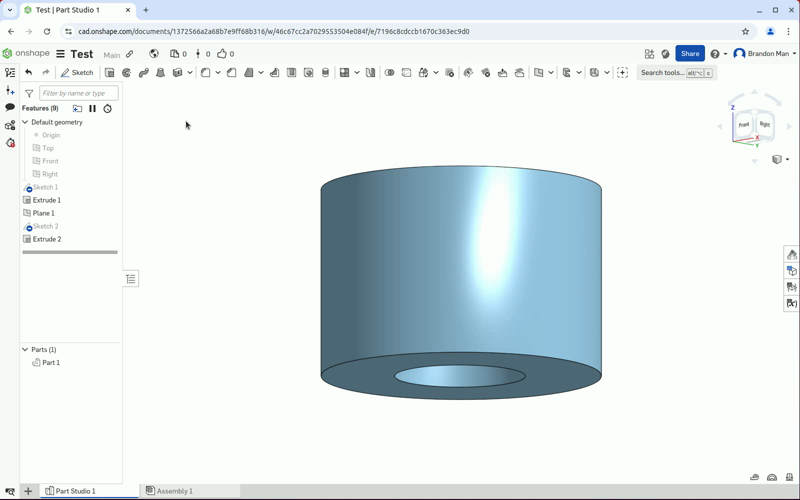
key(down, 3)
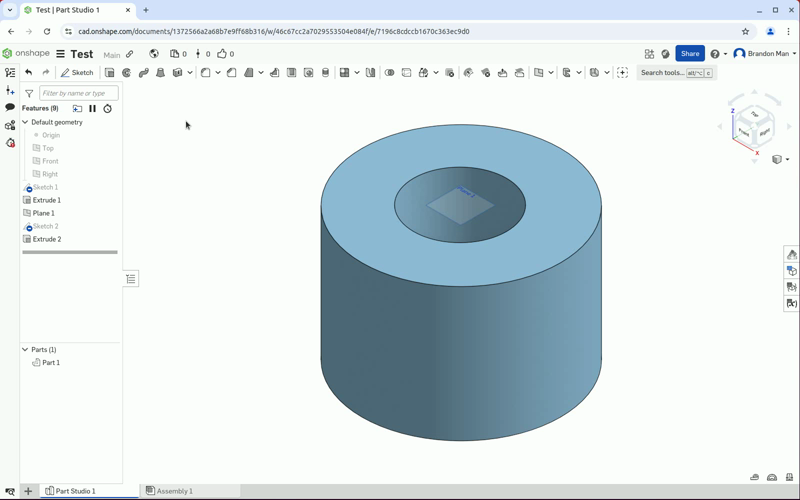
mouse_move(73, 189)
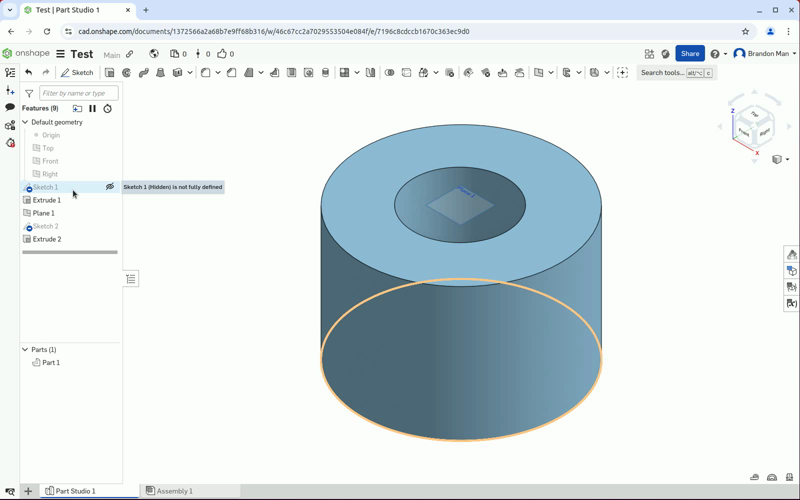
click(73, 189)